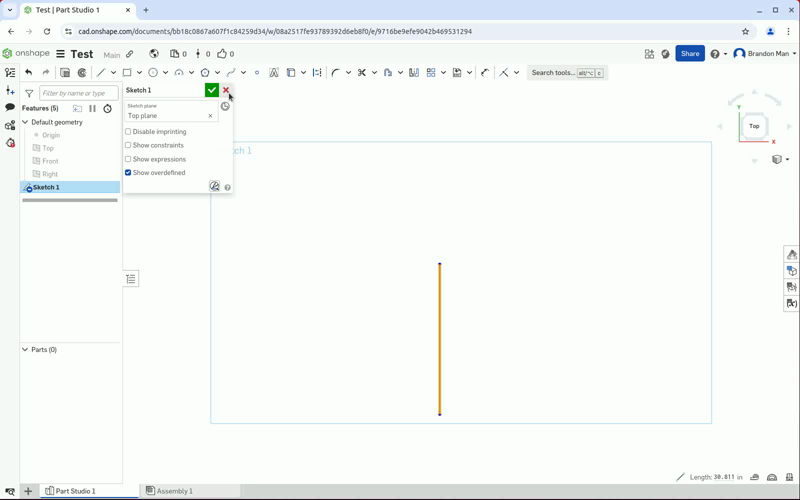
key(shift+h)
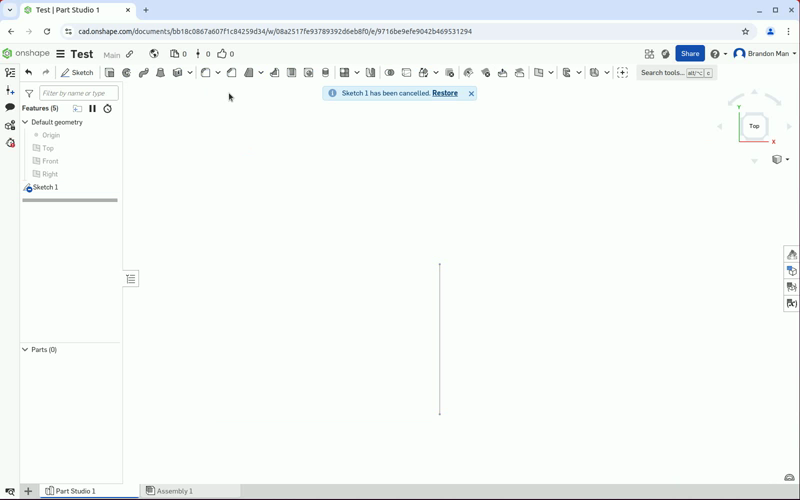
key(shift+s)
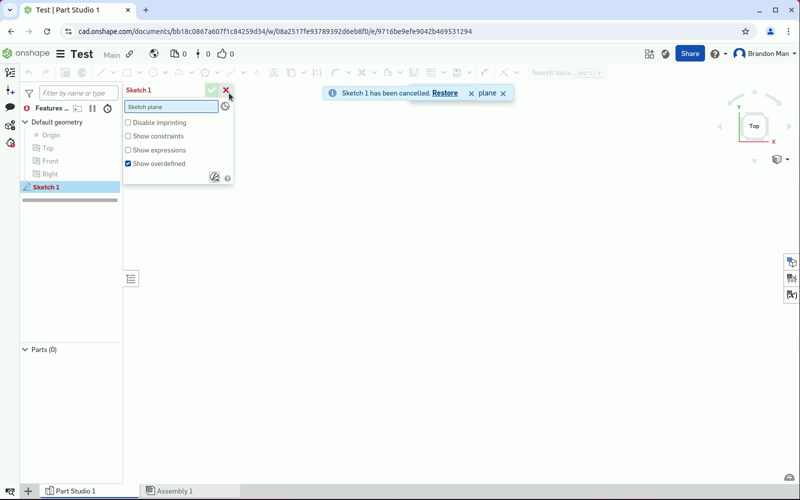
mouse_move(73, 150)
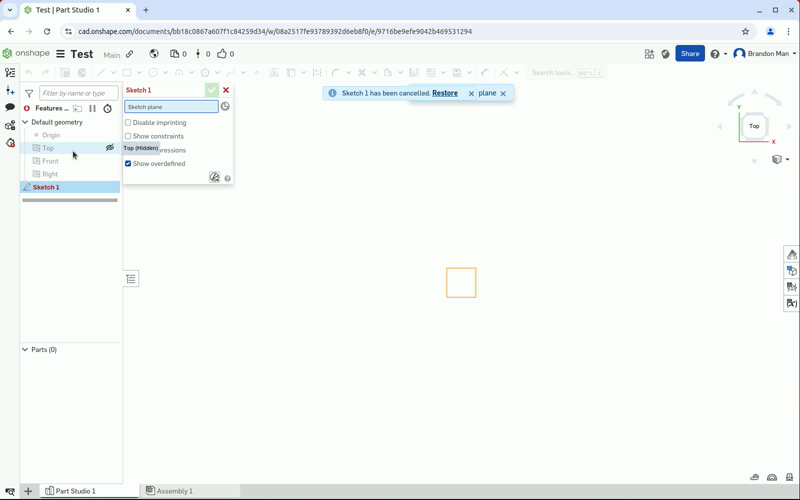
click(73, 150)
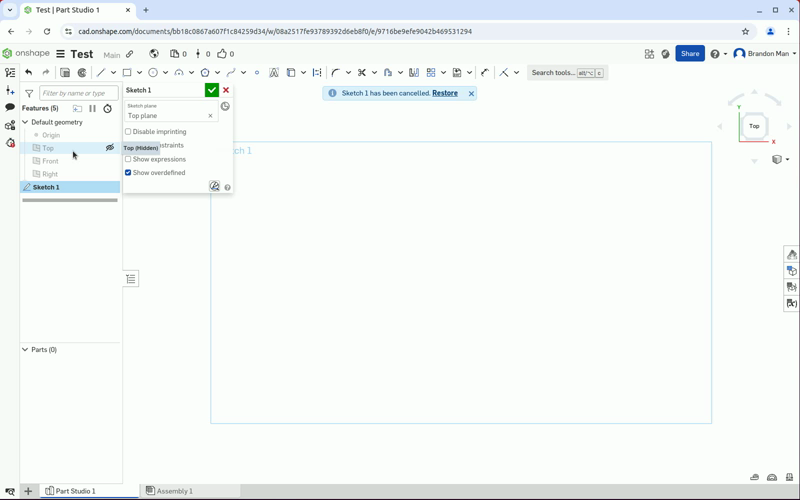
mouse_move(73, 352)
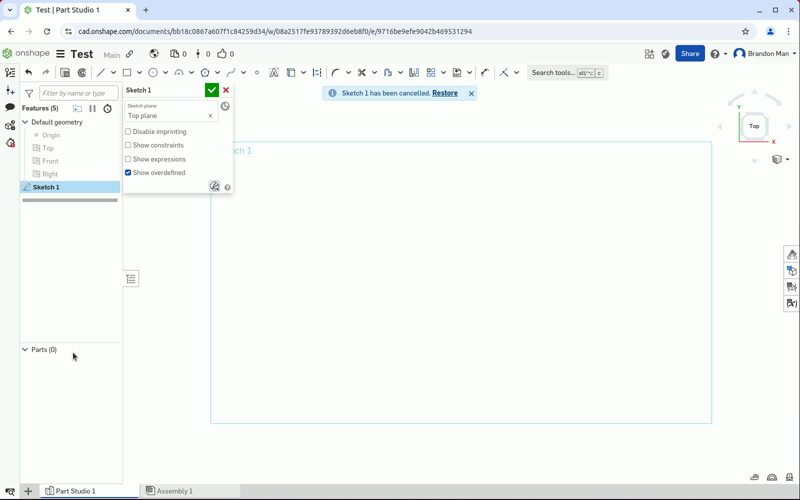
key(y)
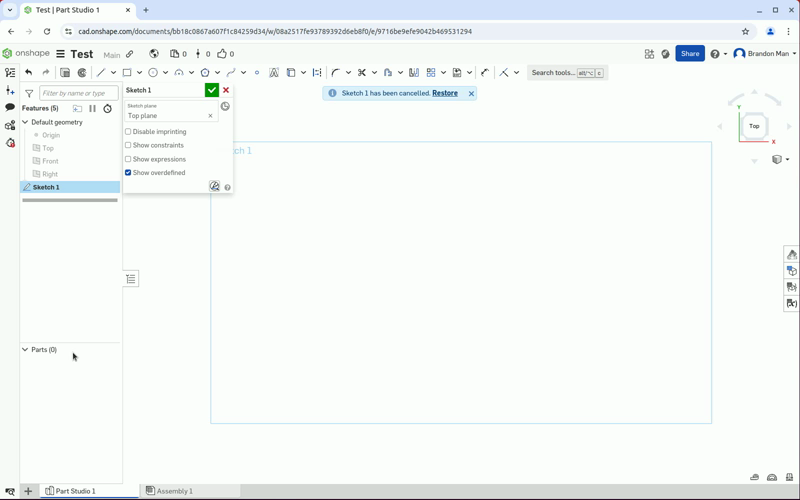
key(c)
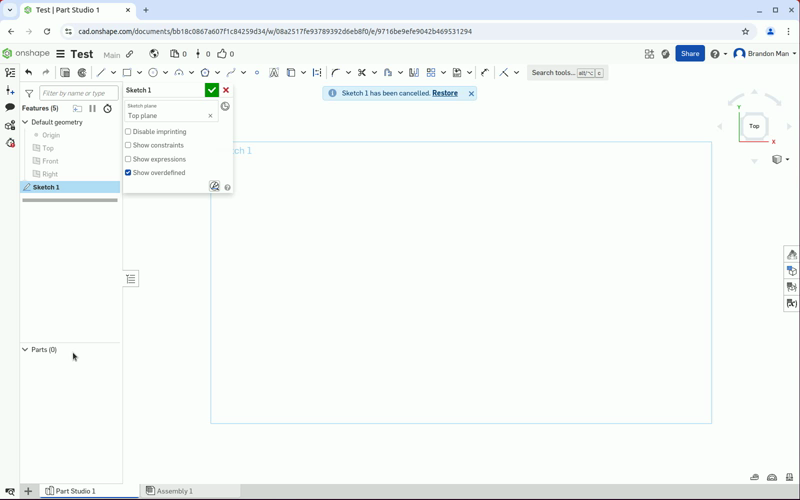
key_down(shift)
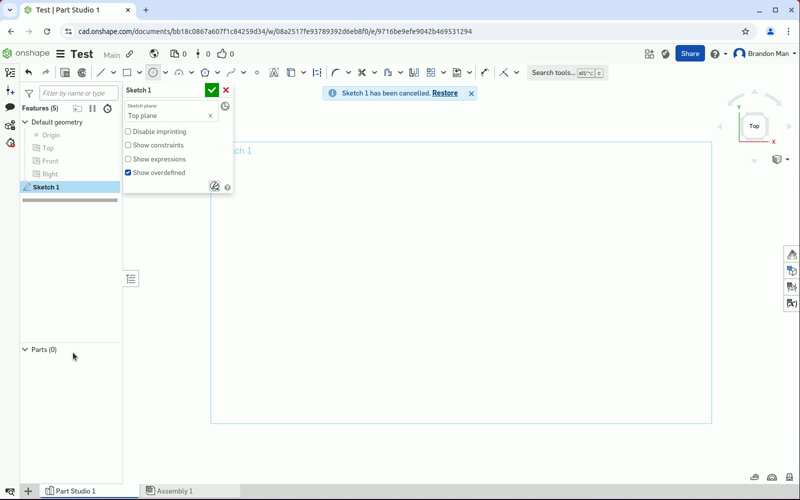
mouse_move(460, 282)
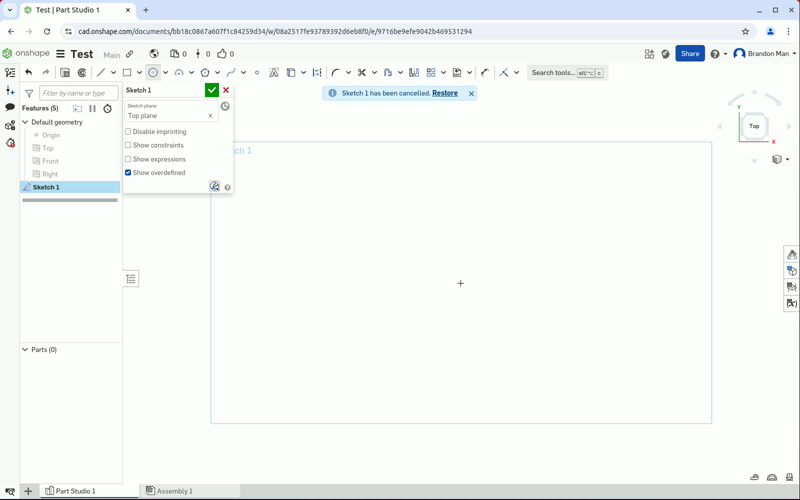
click(460, 282)
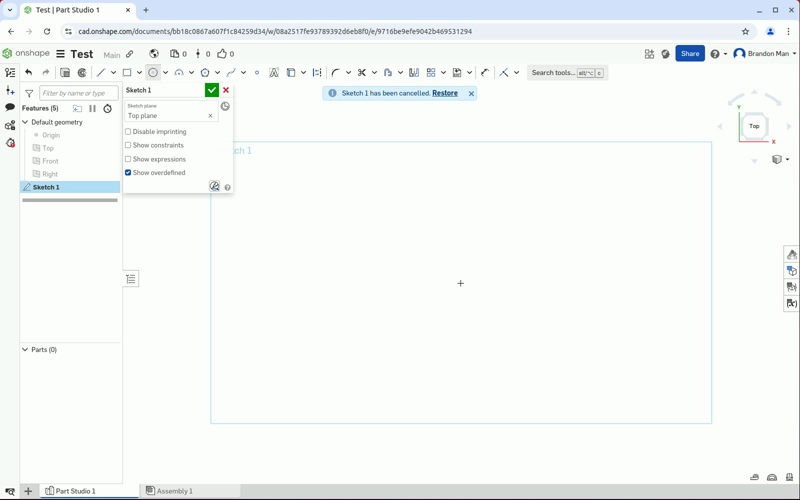
key_up(shift)
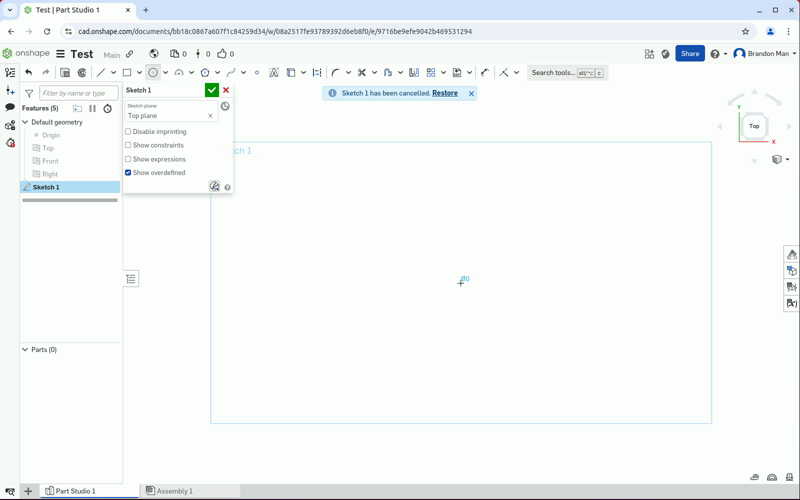
mouse_move(533, 282)
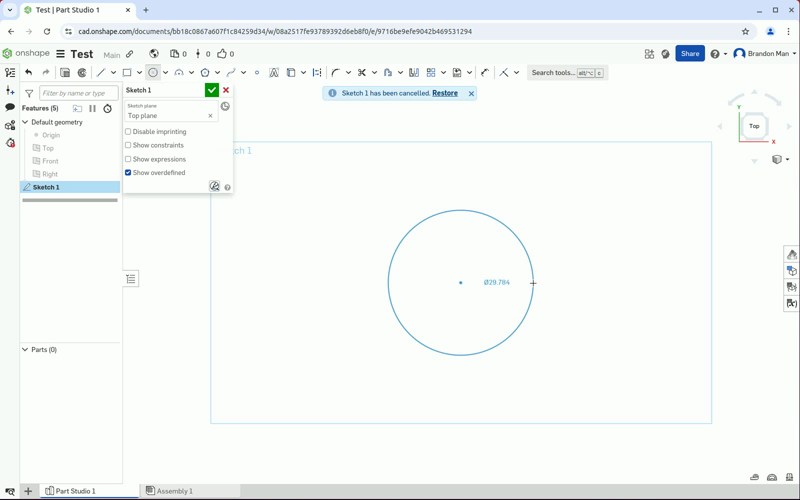
click(533, 282)
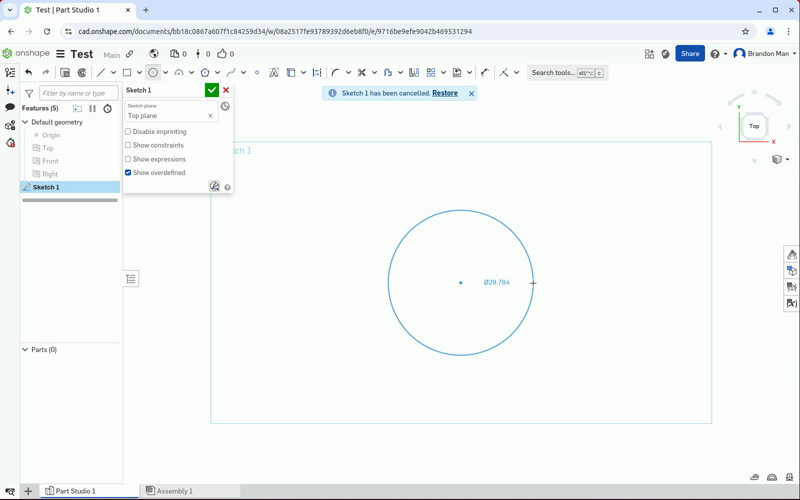
key(esc)
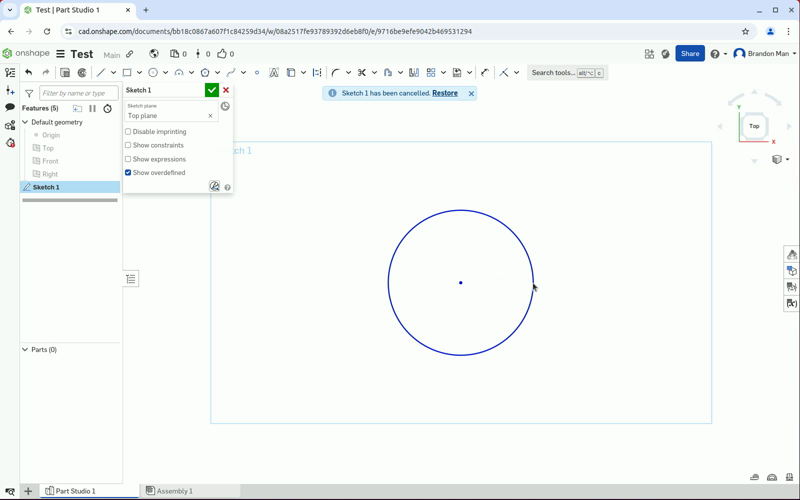
mouse_move(455, 255)
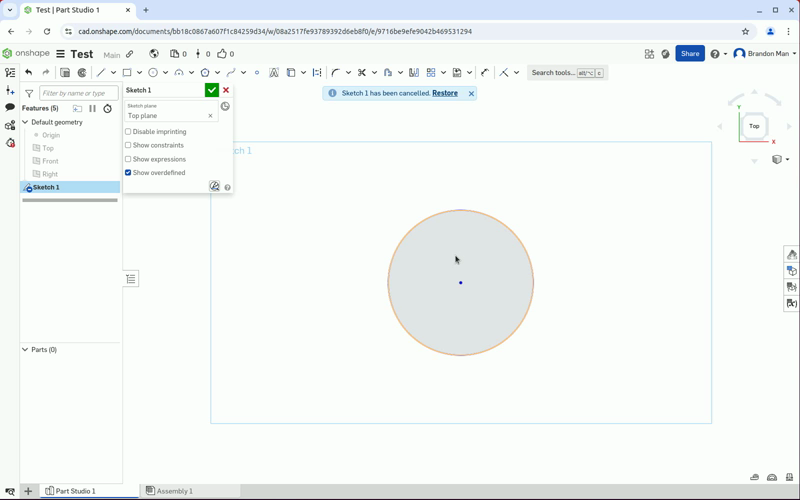
click(455, 255)
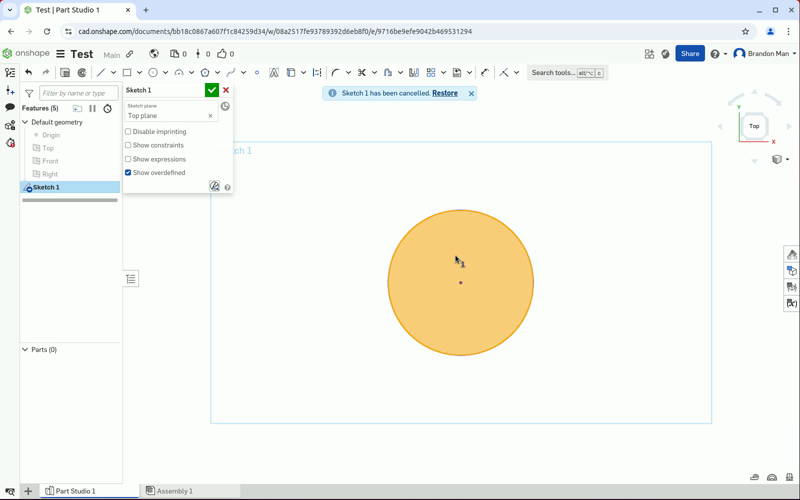
mouse_move(73, 352)
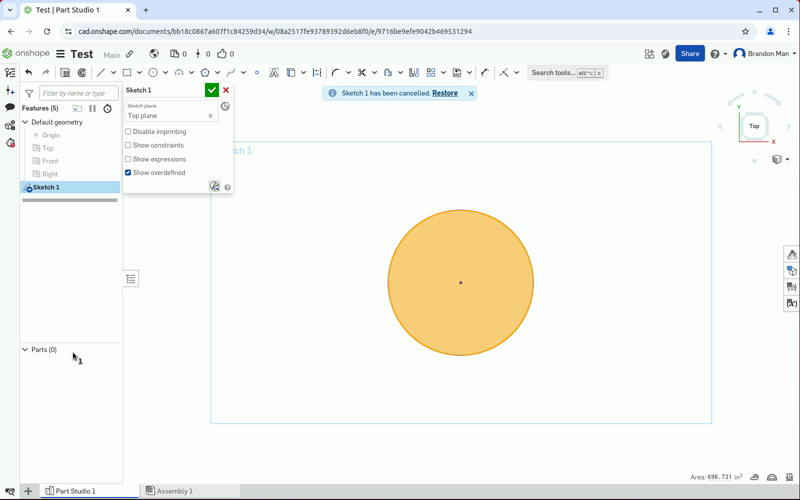
key(shift+y)
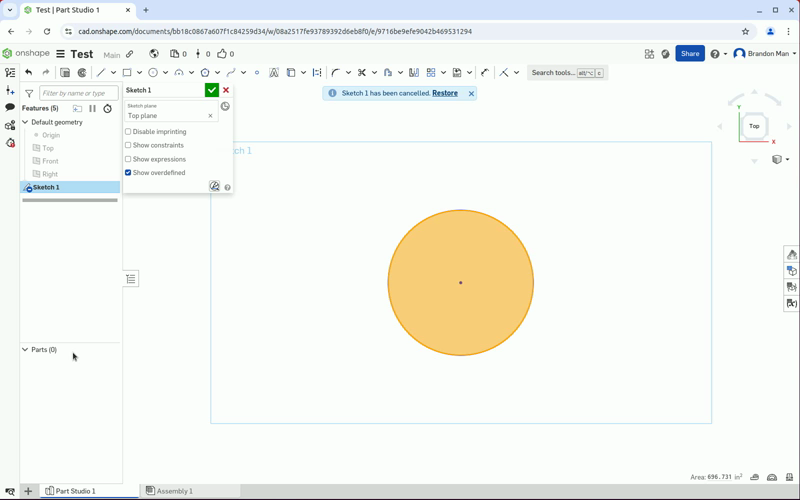
key(shift+e)
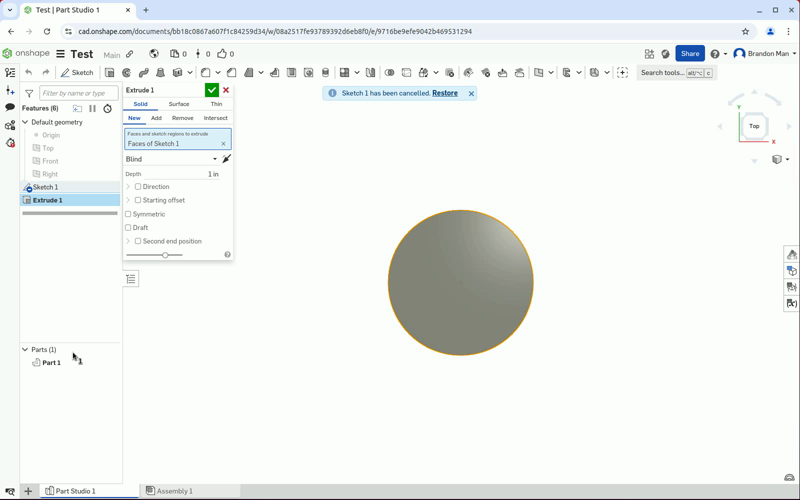
mouse_move(143, 106)
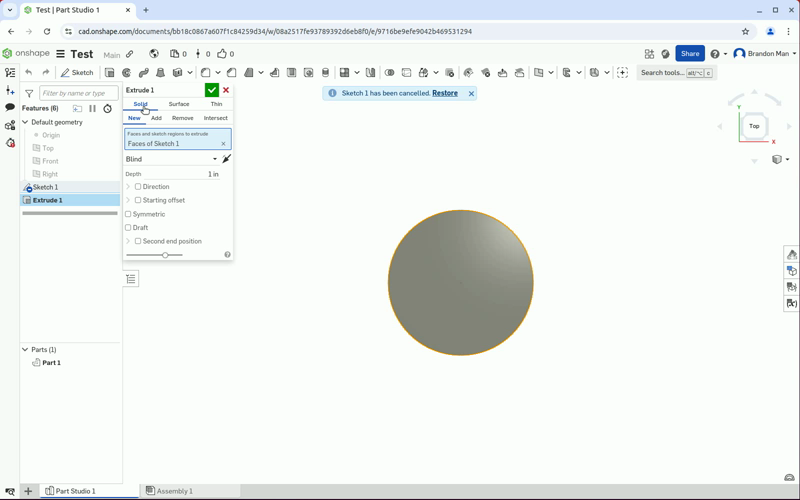
click(143, 106)
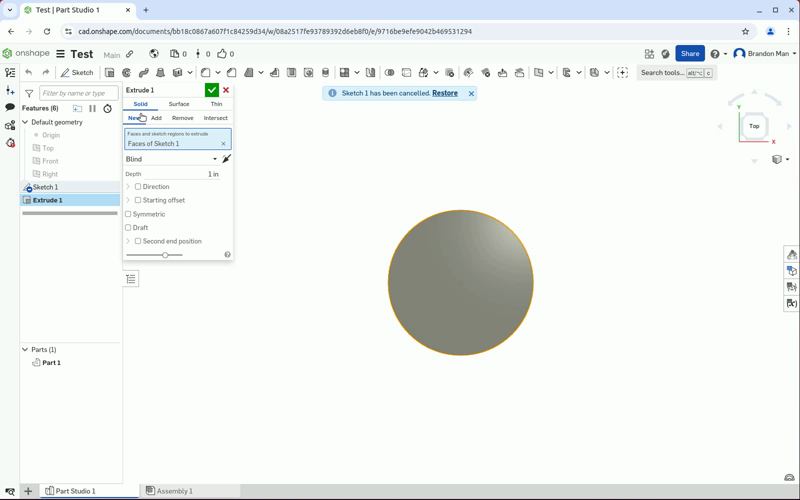
mouse_move(137, 120)
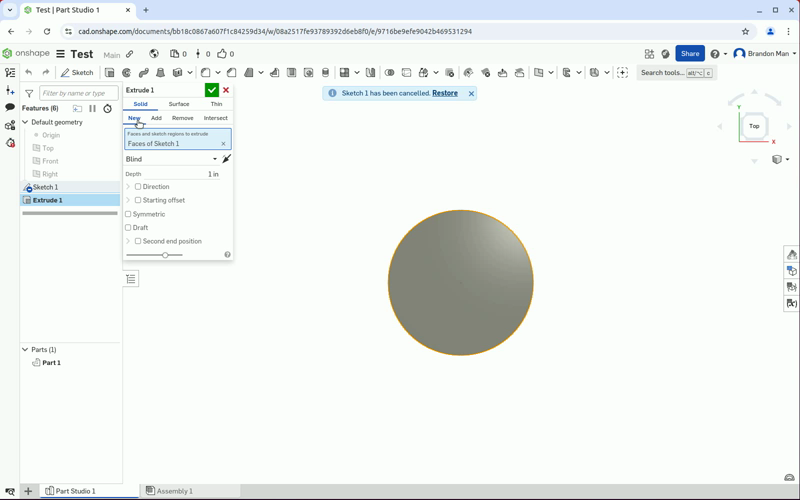
click(137, 120)
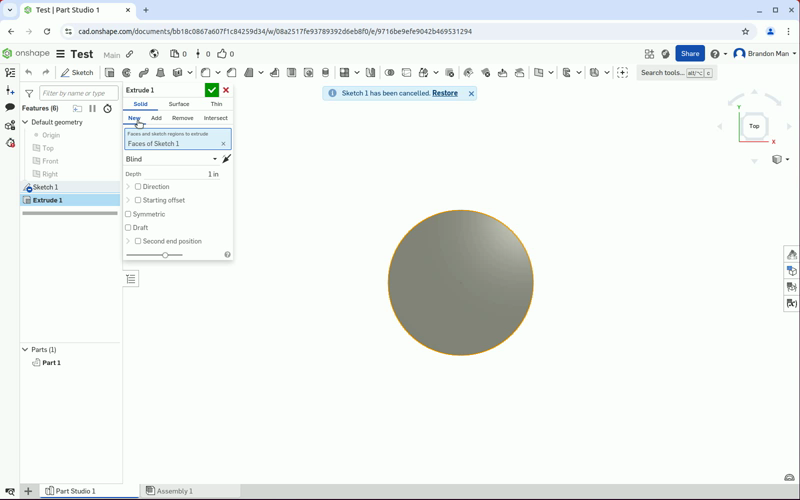
key(tab, 4)
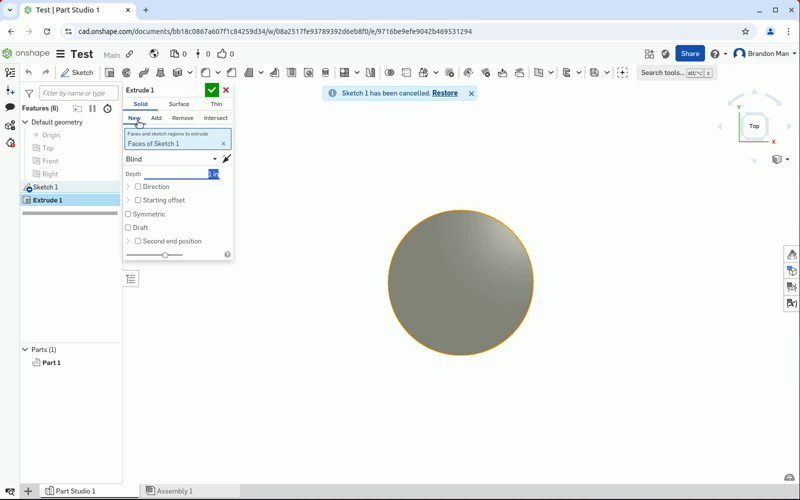
text(8.184)
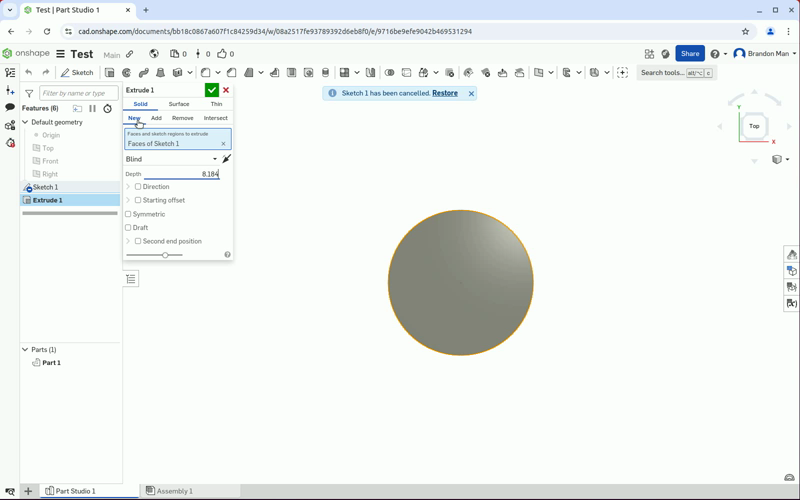
key(enter)
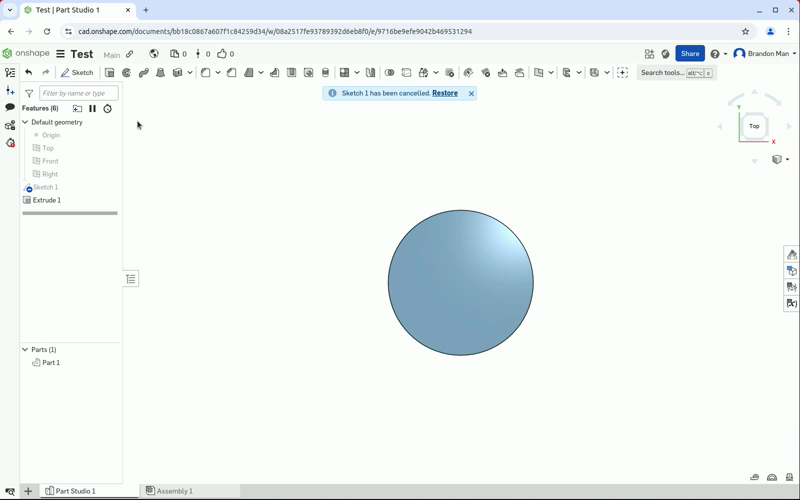
key(shift+h)
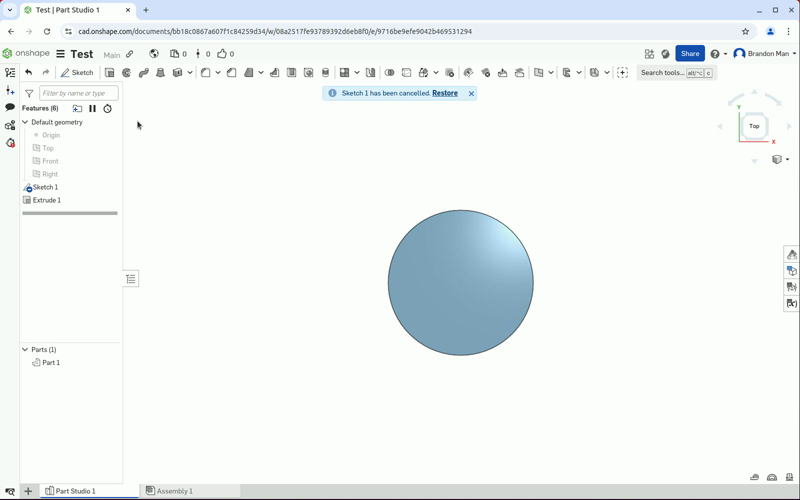
key(shift+h)
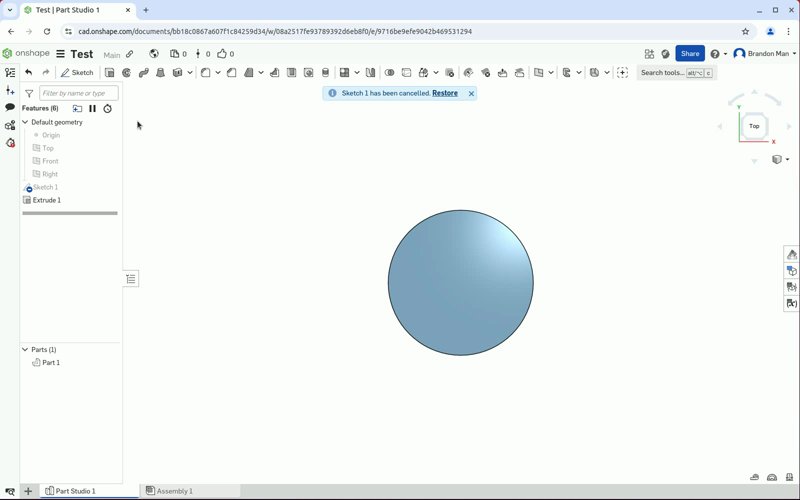
mouse_move(73, 189)
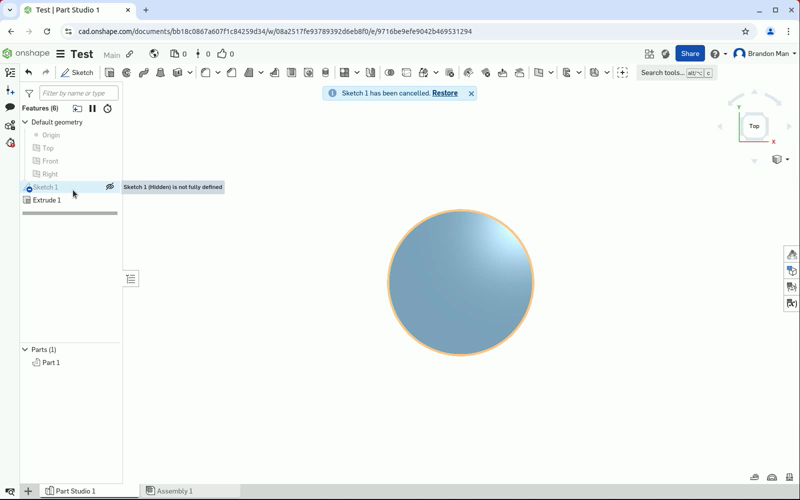
click(73, 189)
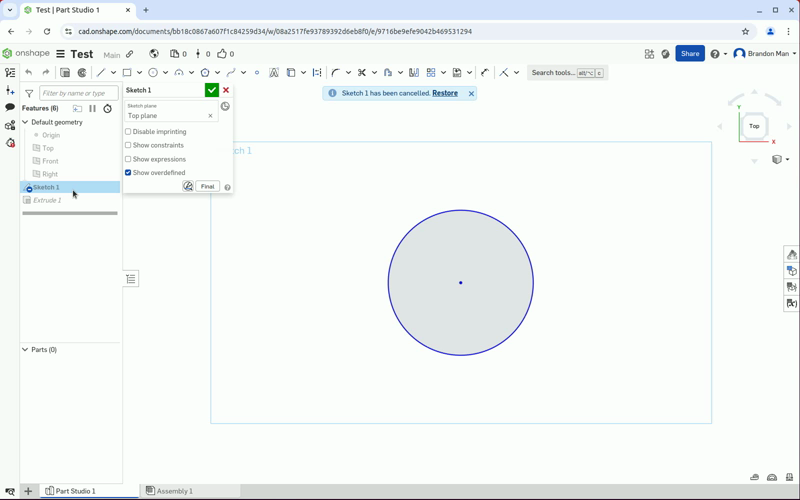
mouse_move(229, 92)
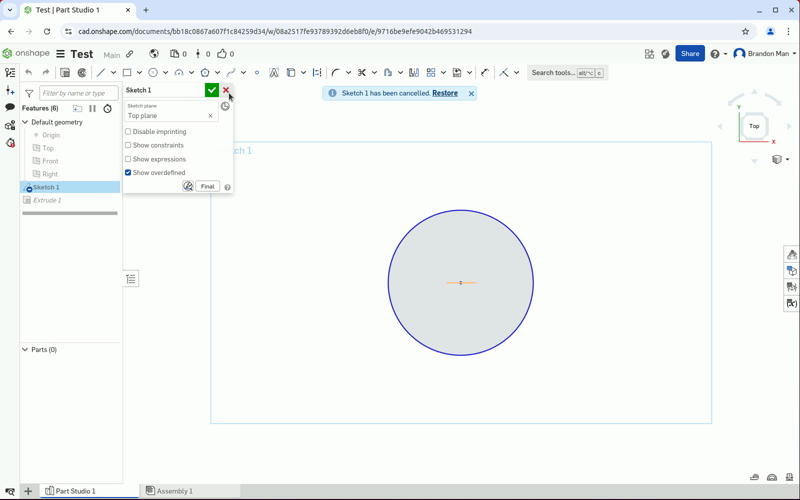
click(229, 92)
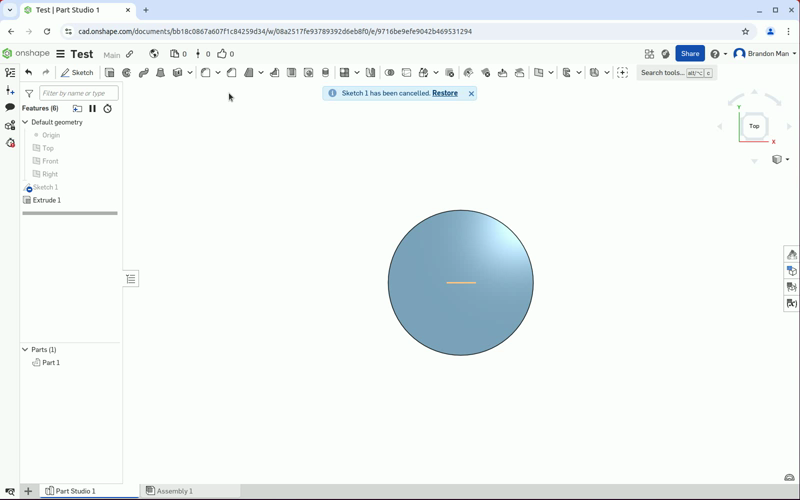
mouse_move(541, 75)
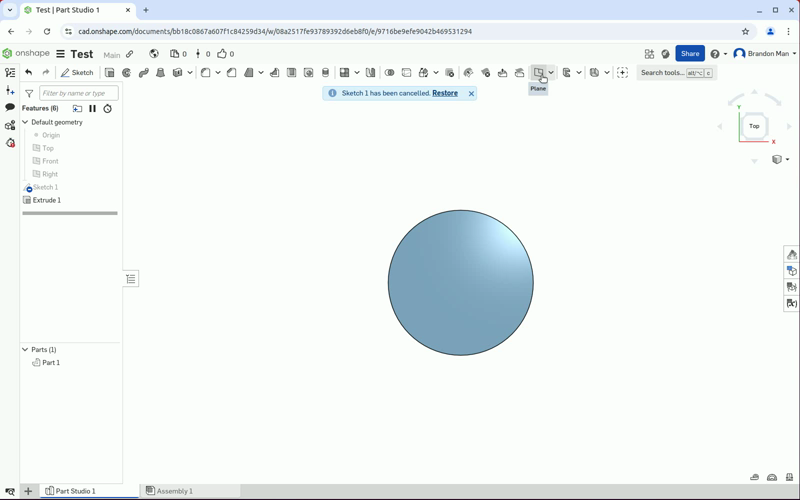
click(541, 75)
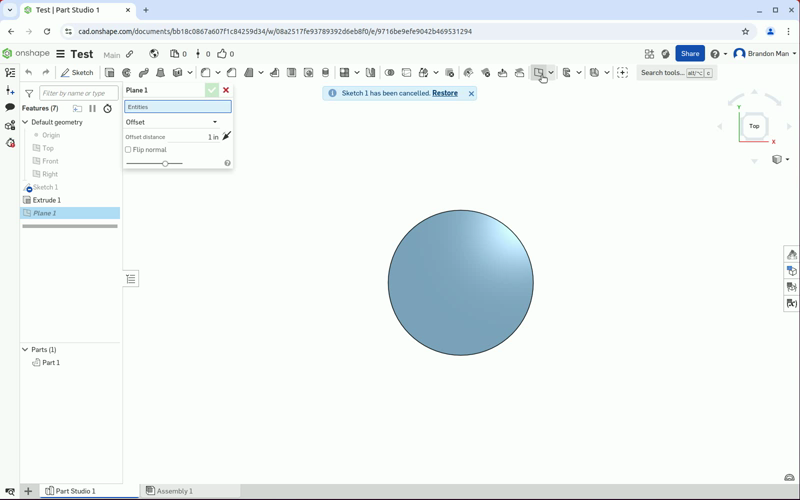
mouse_move(73, 150)
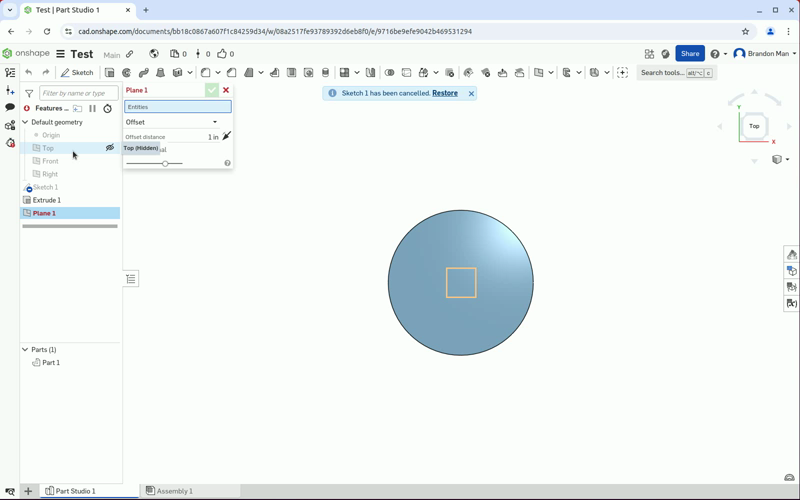
click(73, 150)
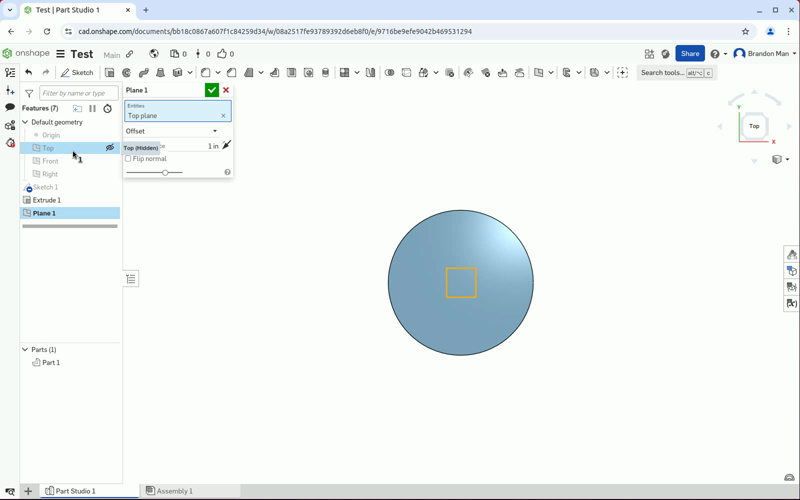
key(tab, 2)
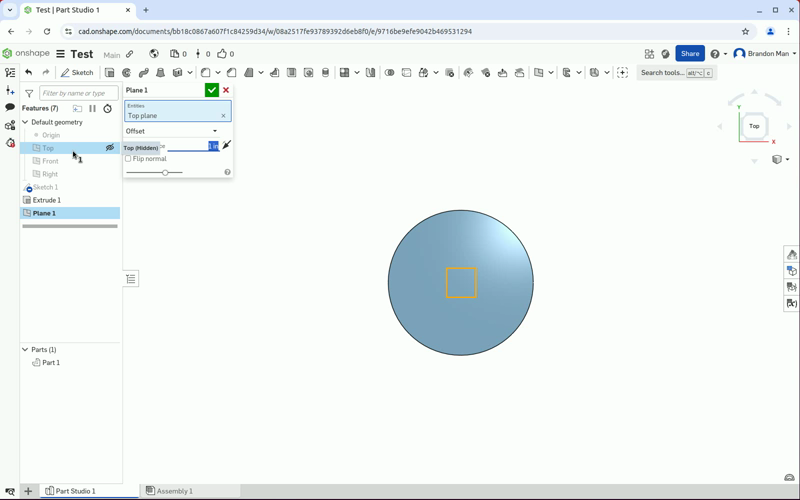
text(8.196)
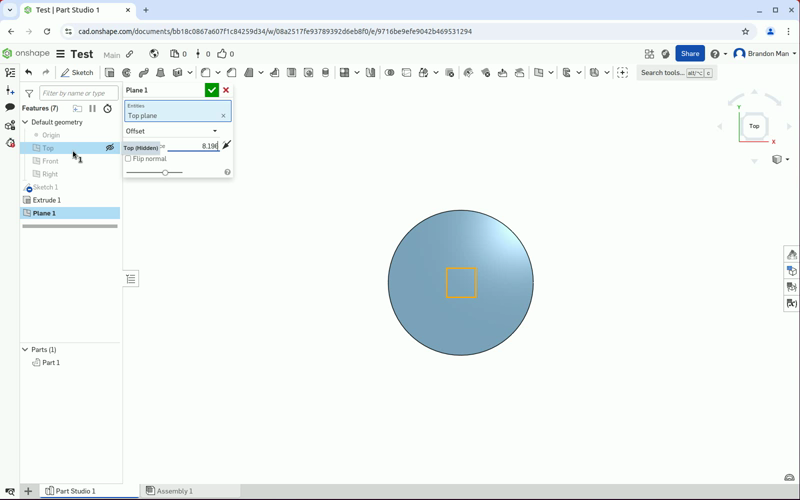
key(enter, 2)
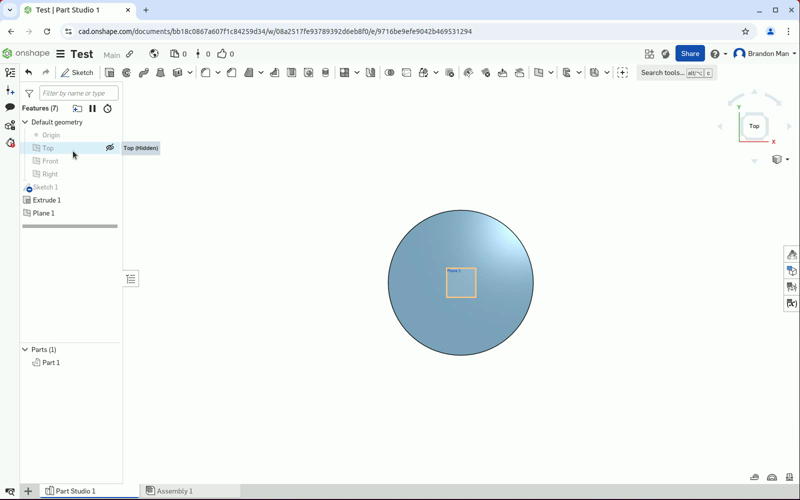
key(shift+s)
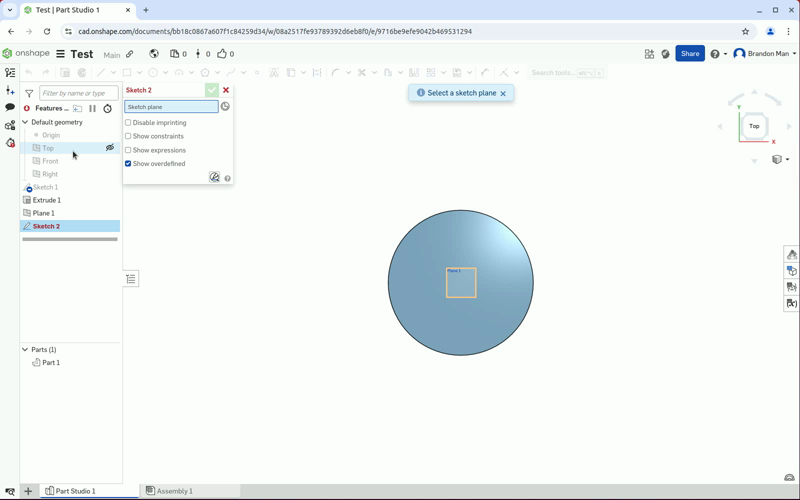
mouse_move(73, 215)
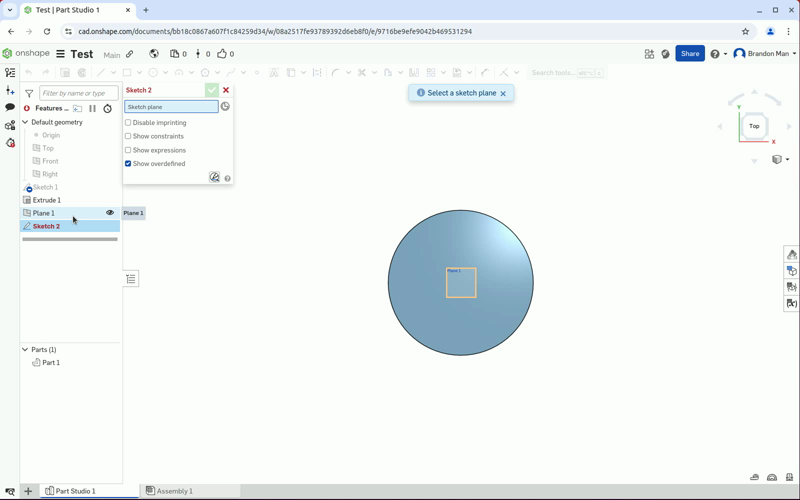
click(73, 215)
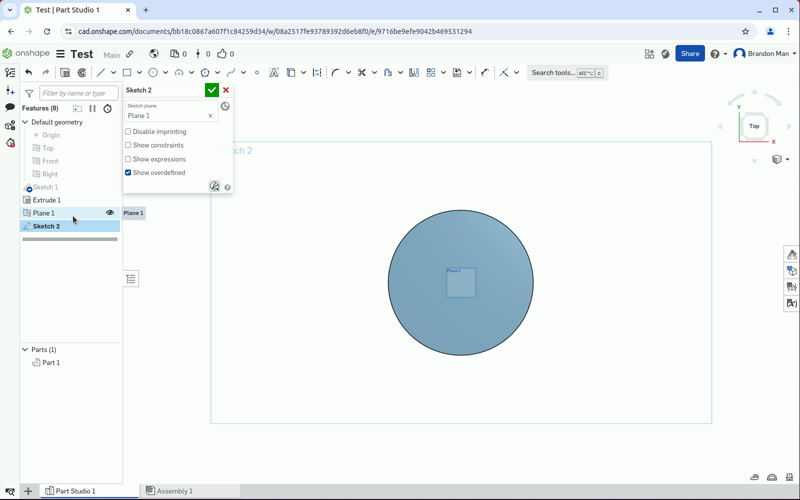
mouse_move(73, 352)
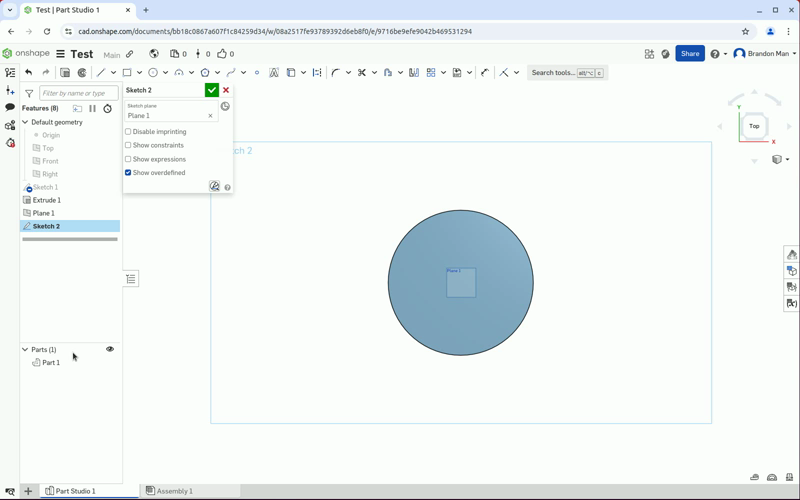
key(y)
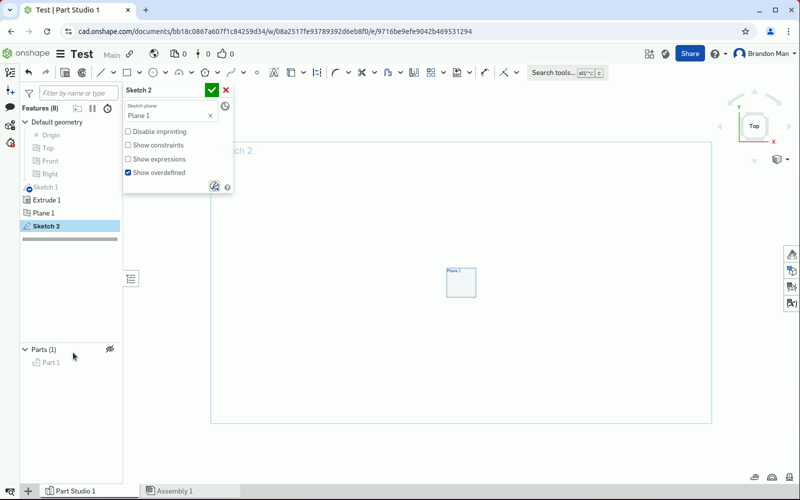
key(c)
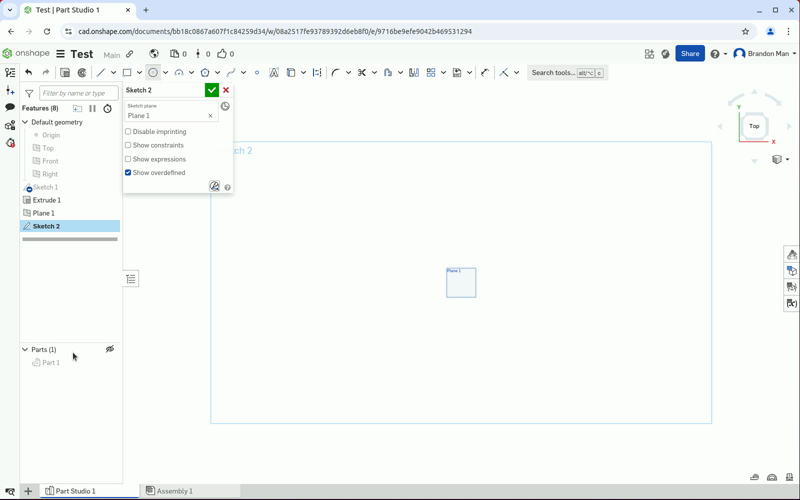
key_down(shift)
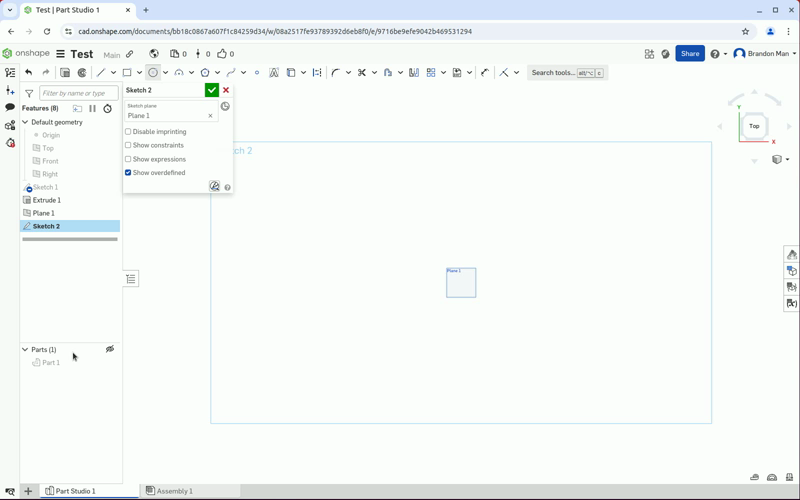
mouse_move(460, 282)
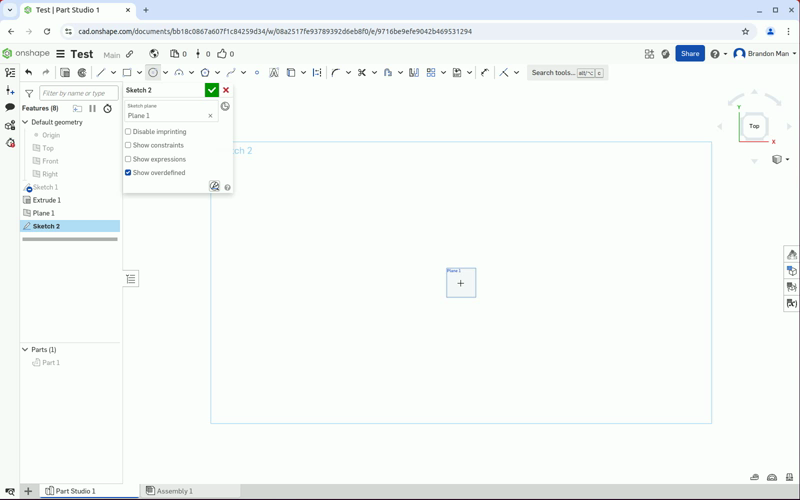
click(460, 282)
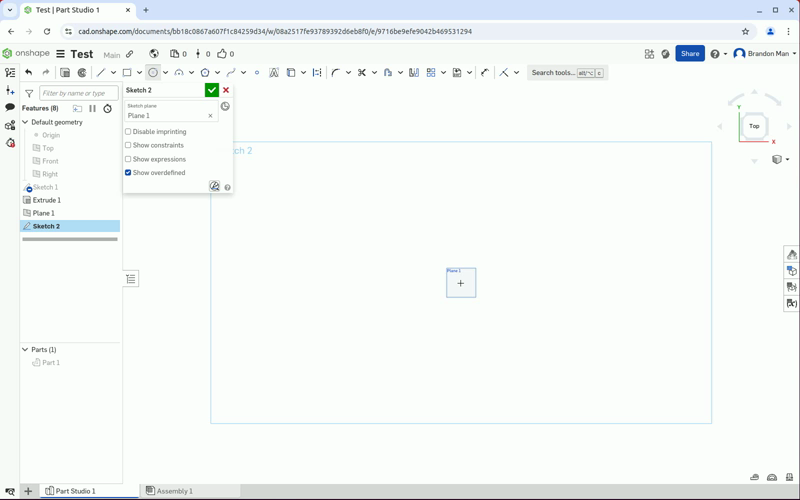
key_up(shift)
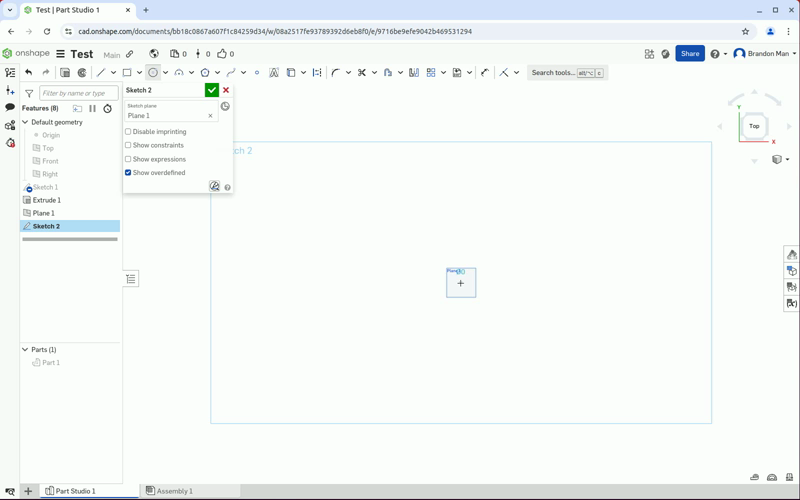
mouse_move(511, 282)
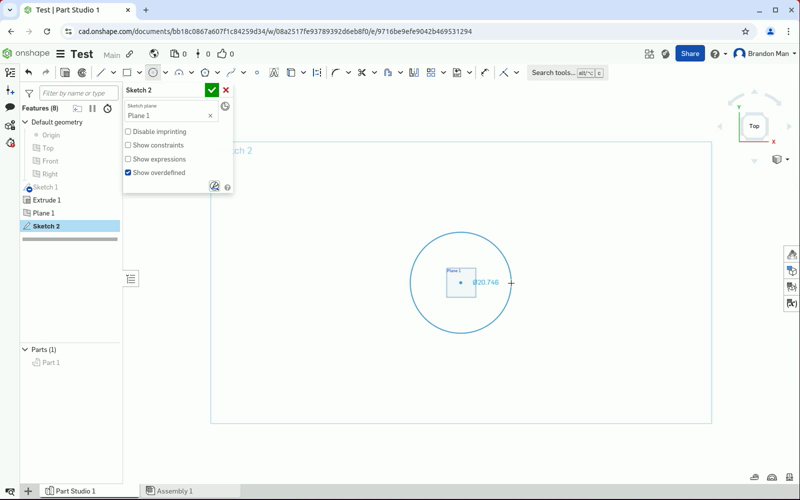
click(511, 282)
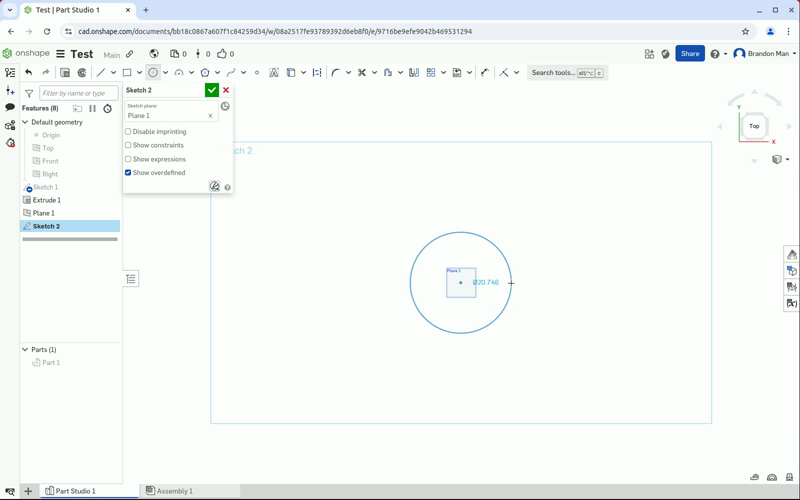
key(esc)
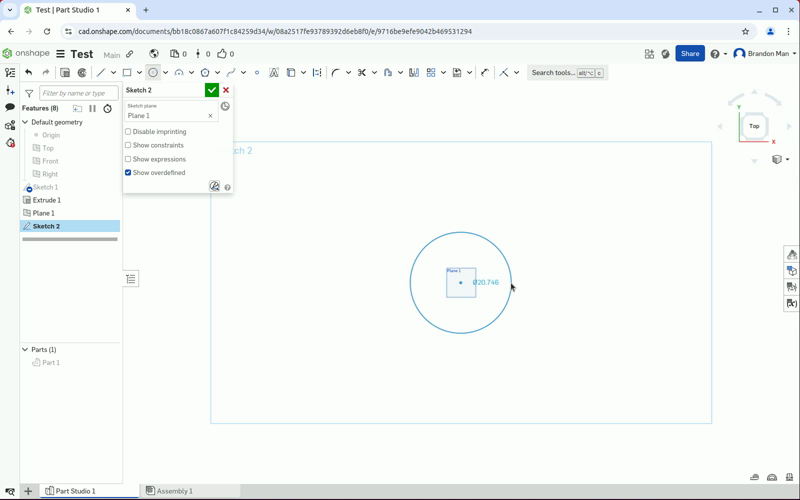
mouse_move(491, 303)
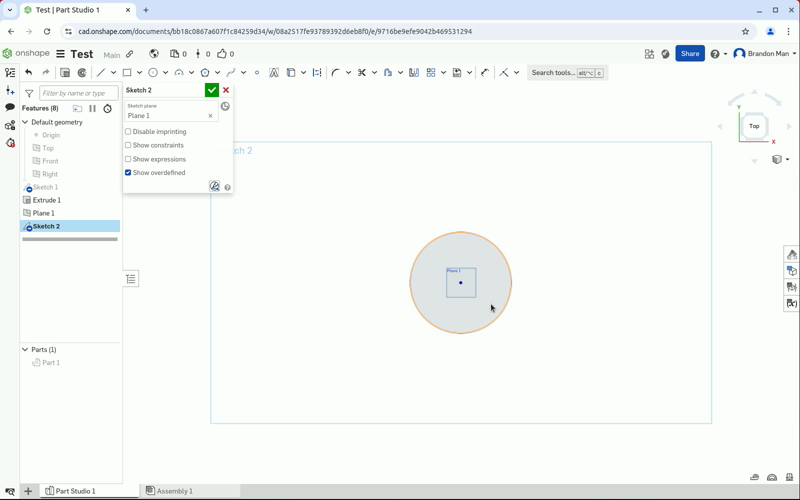
click(491, 303)
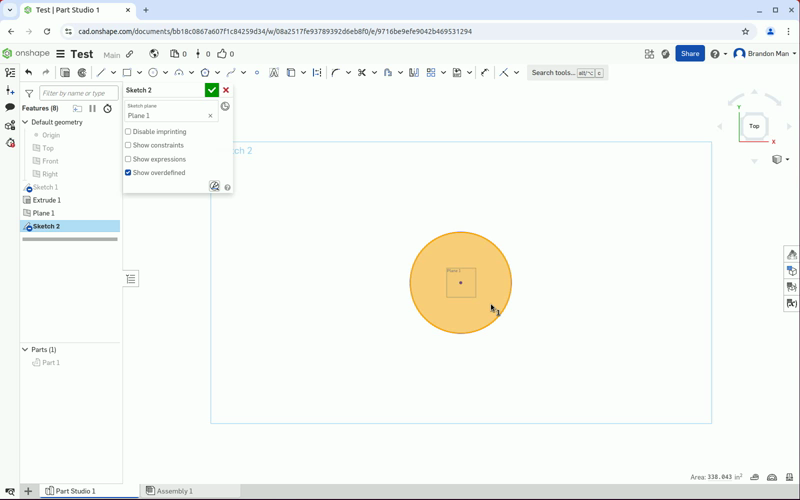
mouse_move(73, 352)
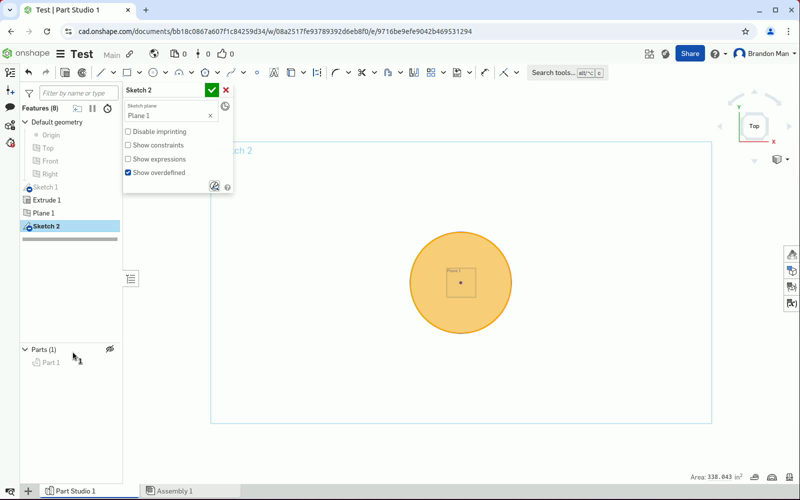
key(shift+y)
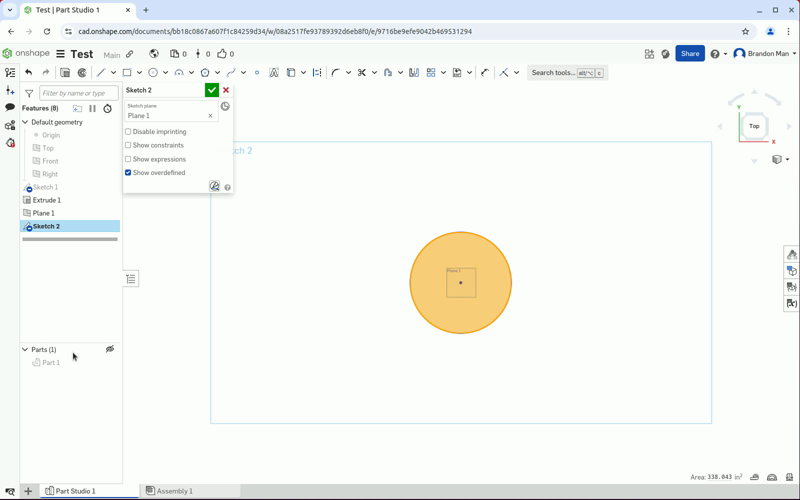
key(shift+e)
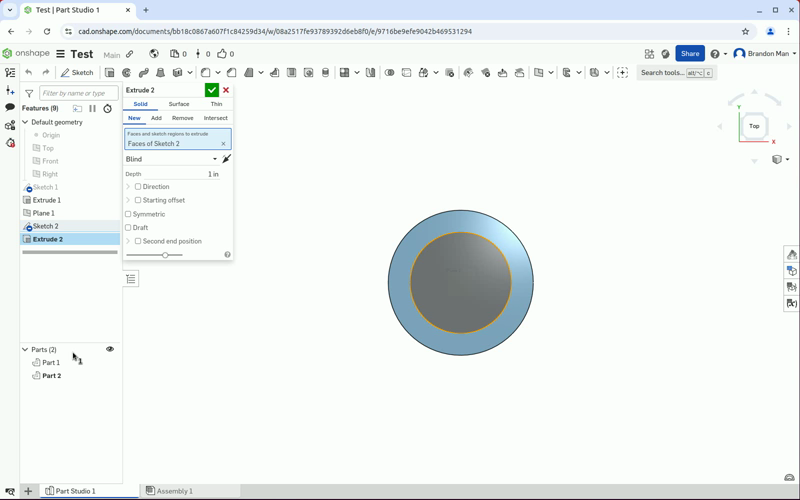
mouse_move(143, 106)
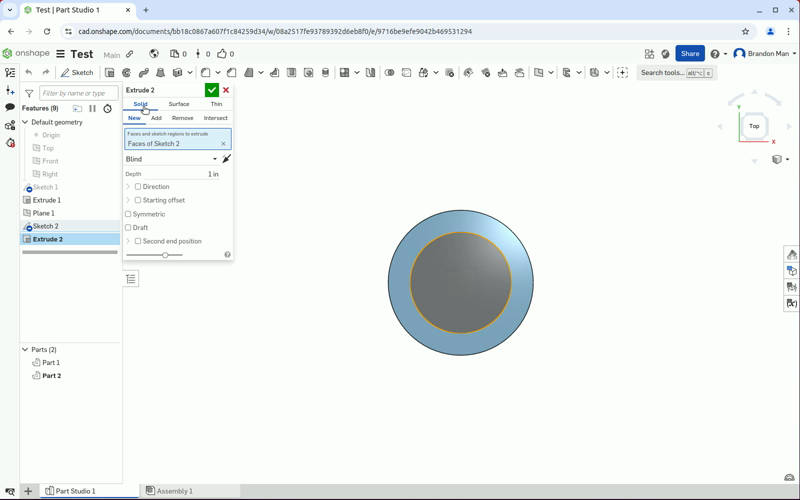
click(143, 106)
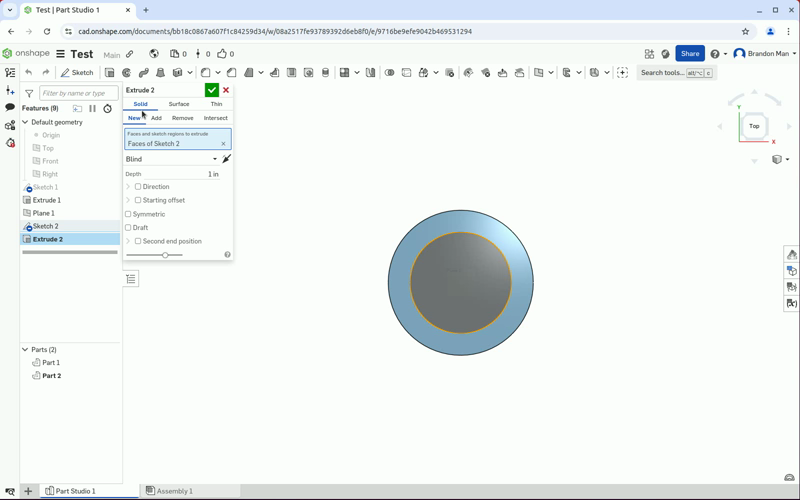
mouse_move(137, 120)
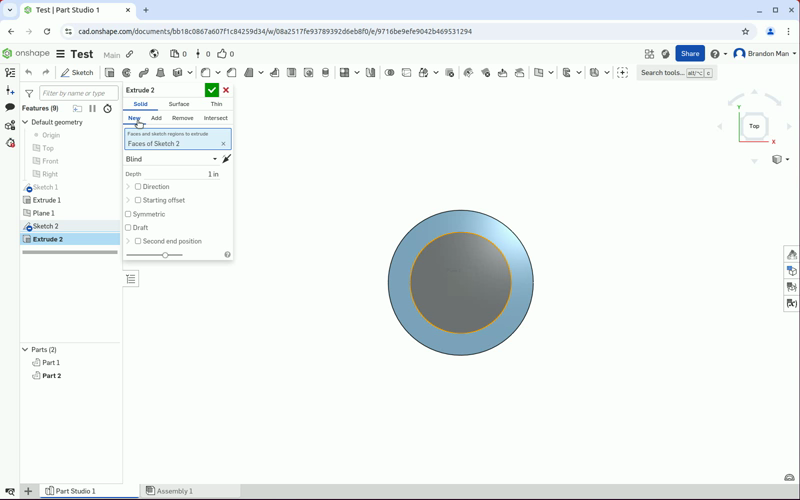
click(137, 120)
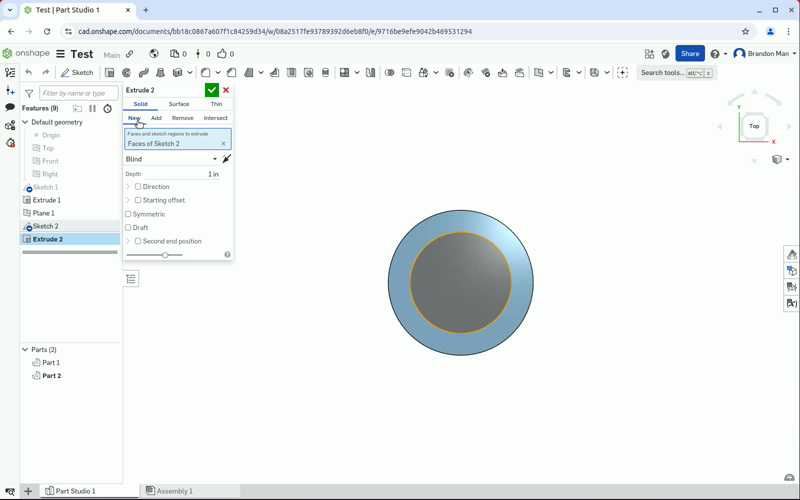
key(tab, 4)
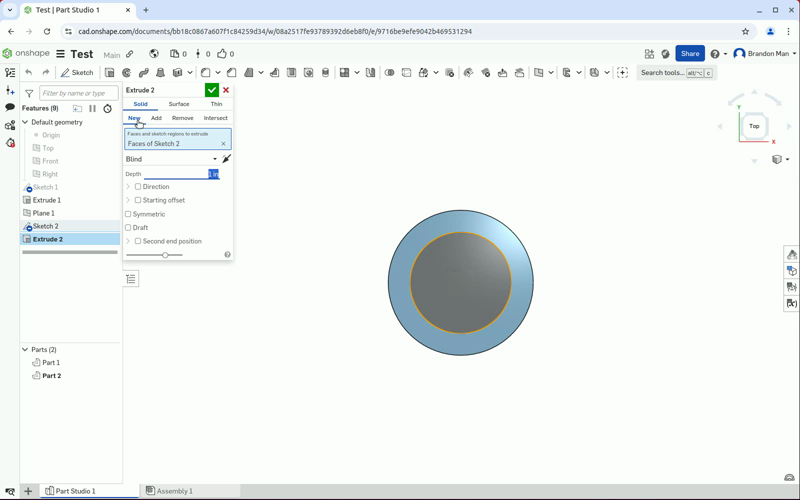
text(11.554)
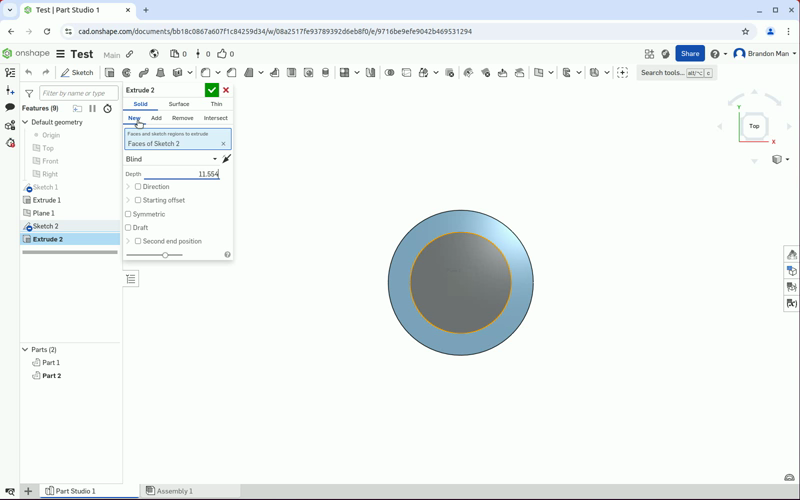
key(enter)
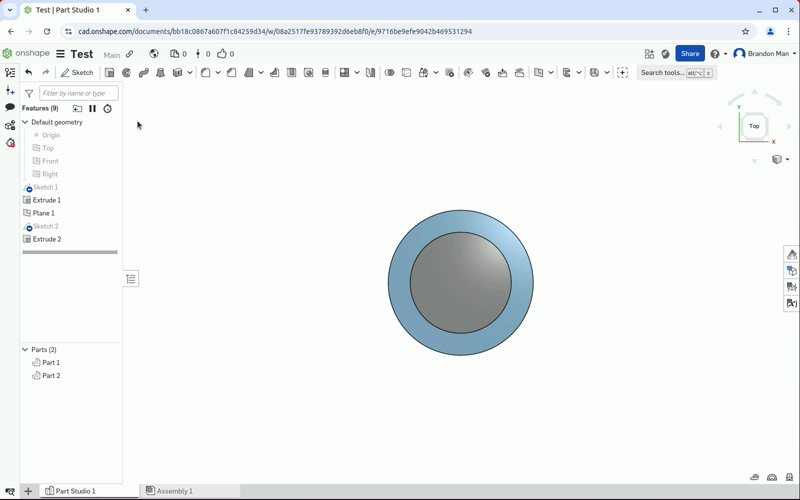
key(shift+h)
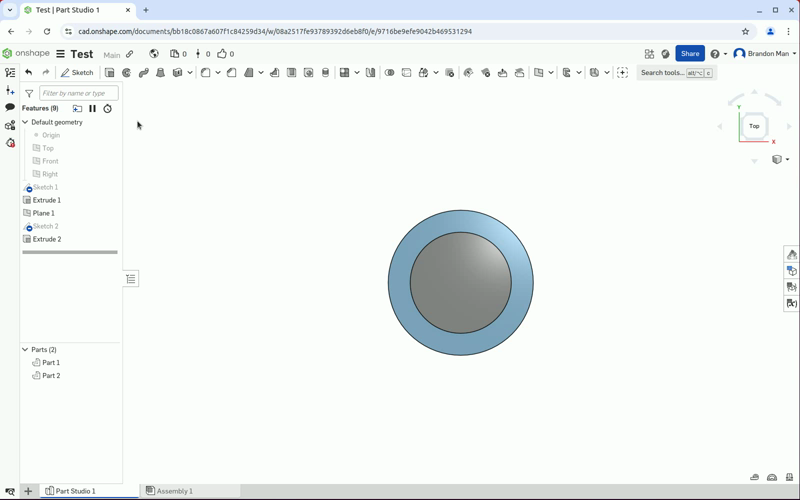
key(shift+h)
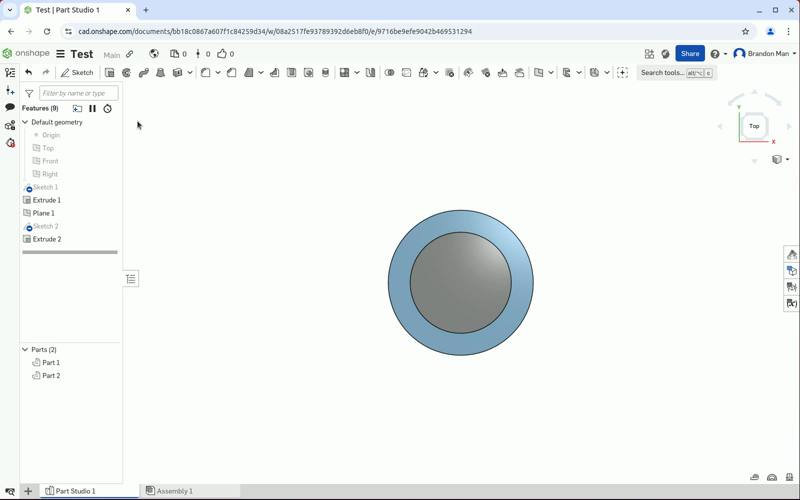
key(shift+7)
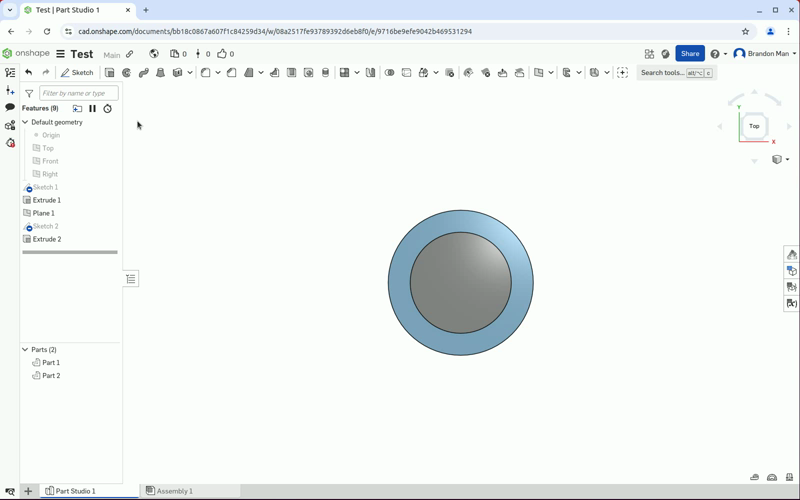
key(up, 3)
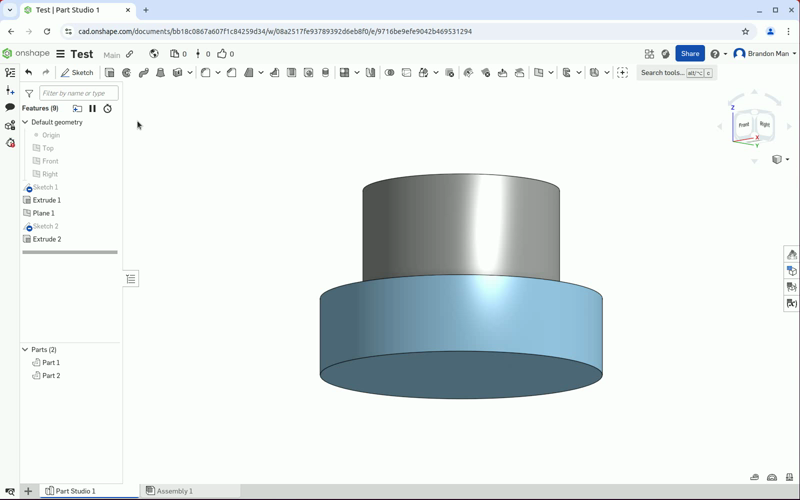
key(left, 3)
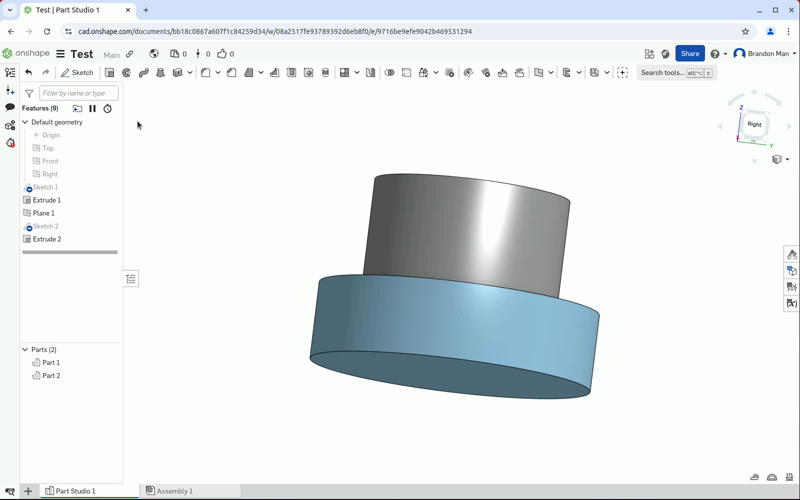
key(right, 3)
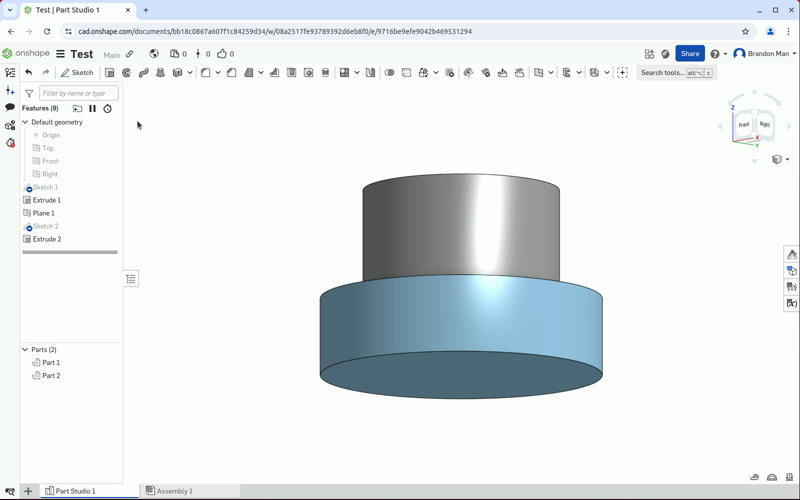
key(down, 3)
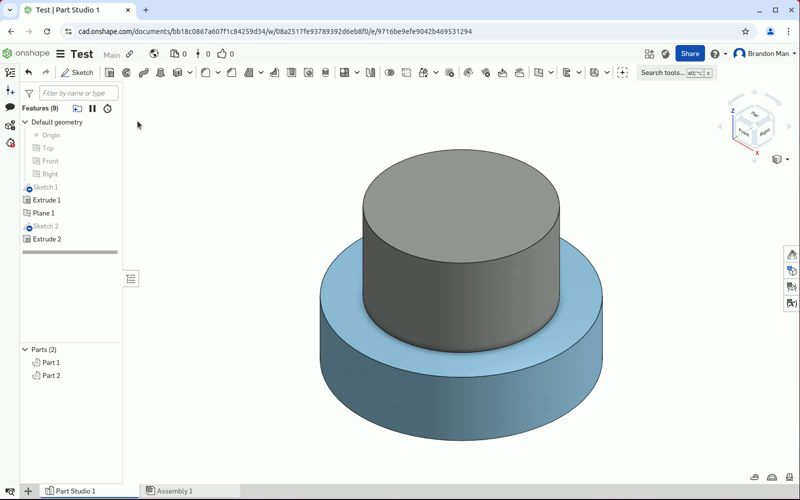
mouse_move(73, 189)
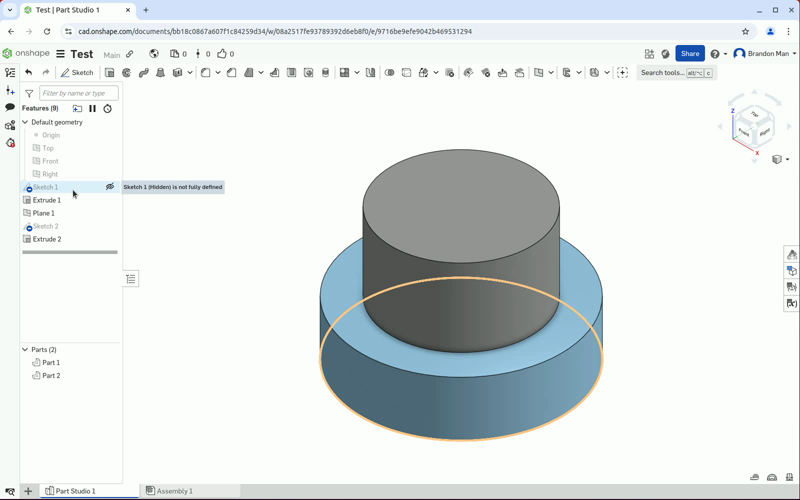
click(73, 189)